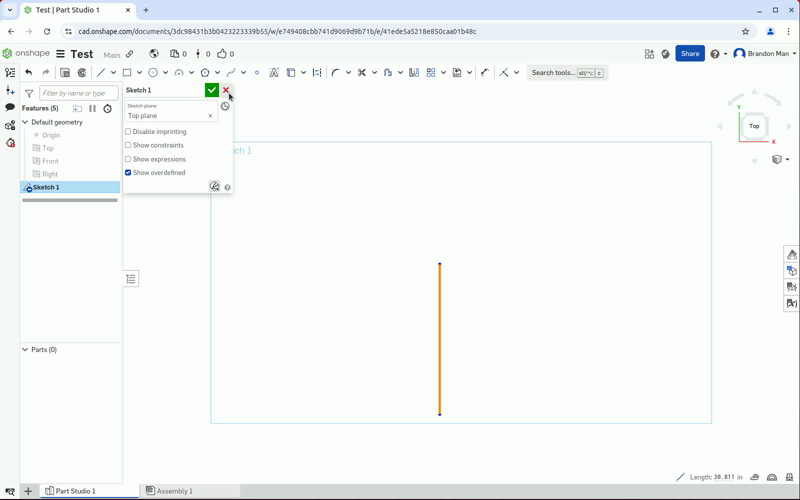
key(shift+h)
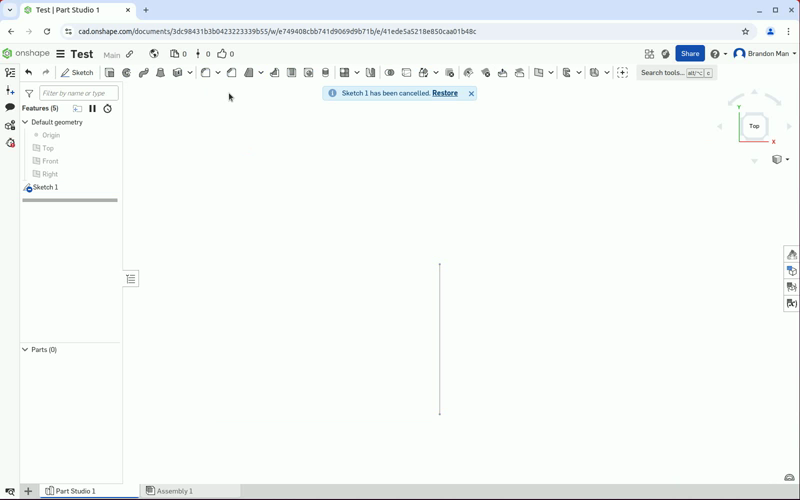
key(shift+s)
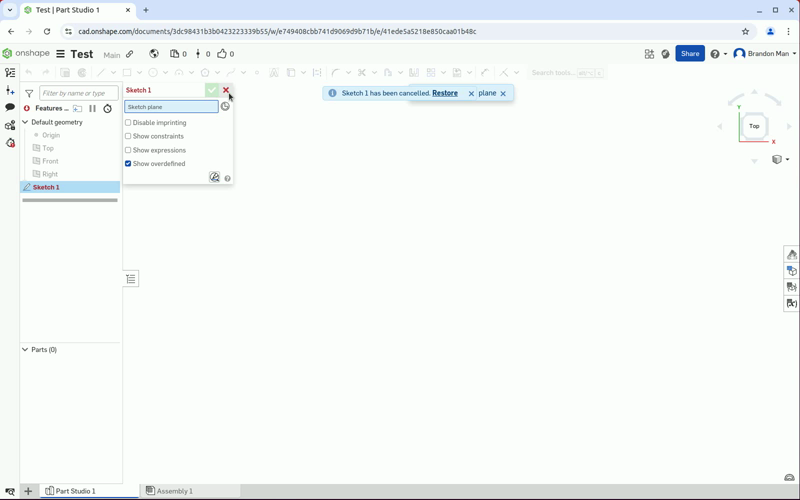
mouse_move(73, 150)
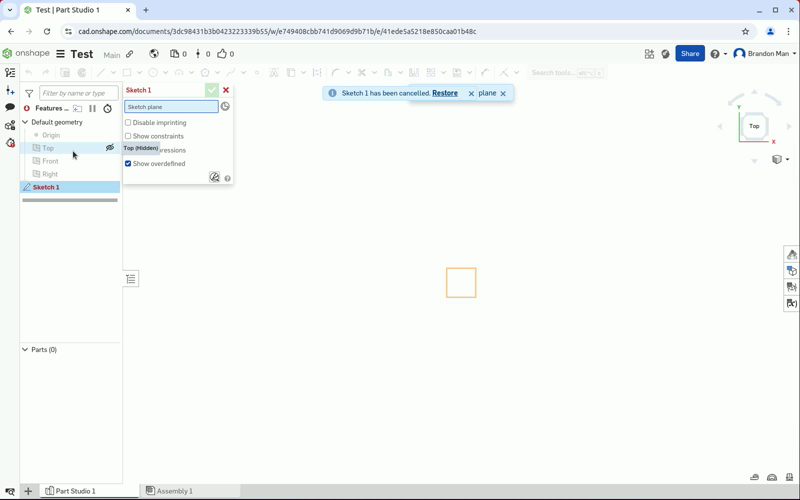
click(73, 150)
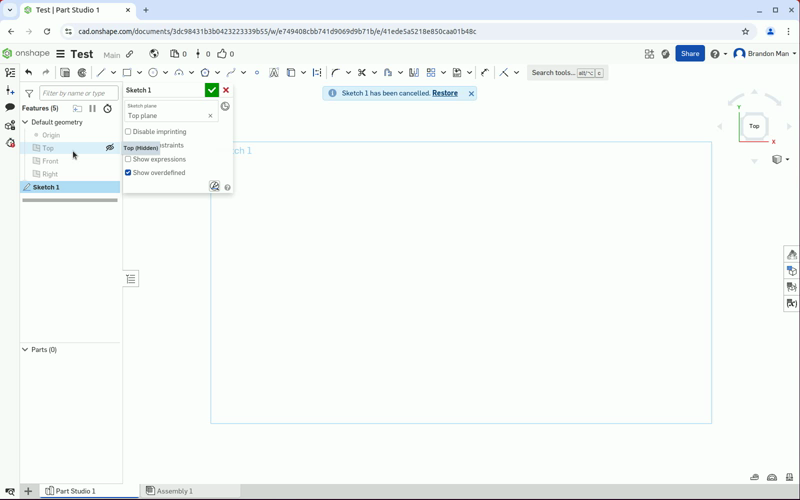
mouse_move(73, 352)
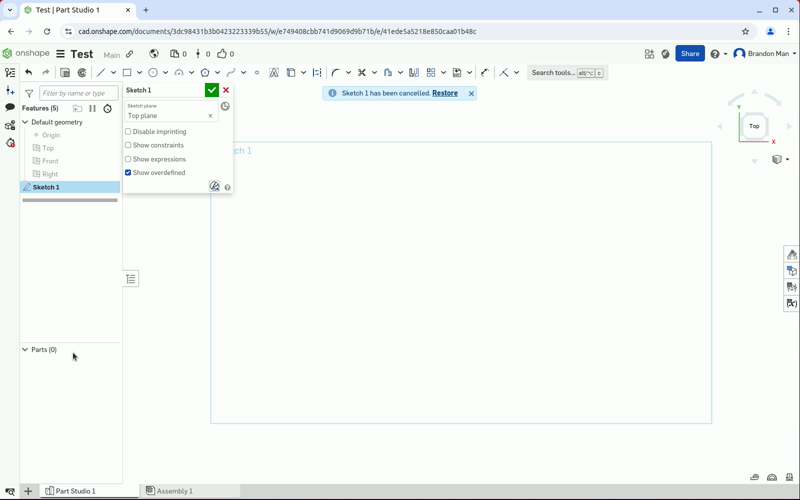
key(y)
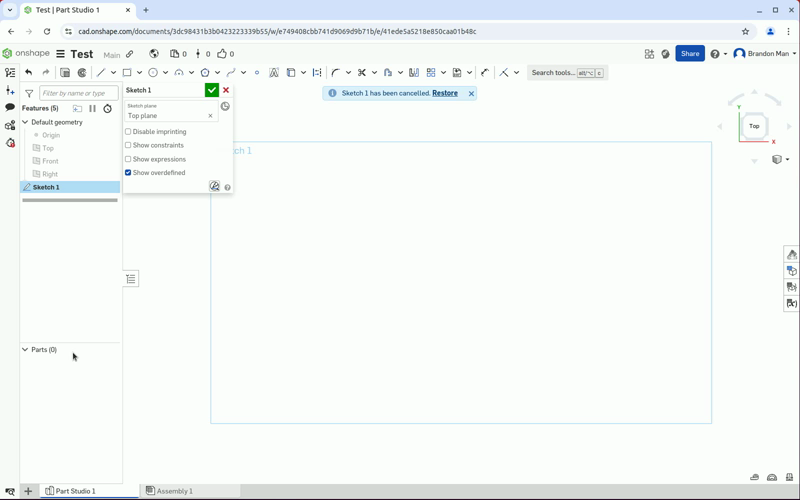
key(l)
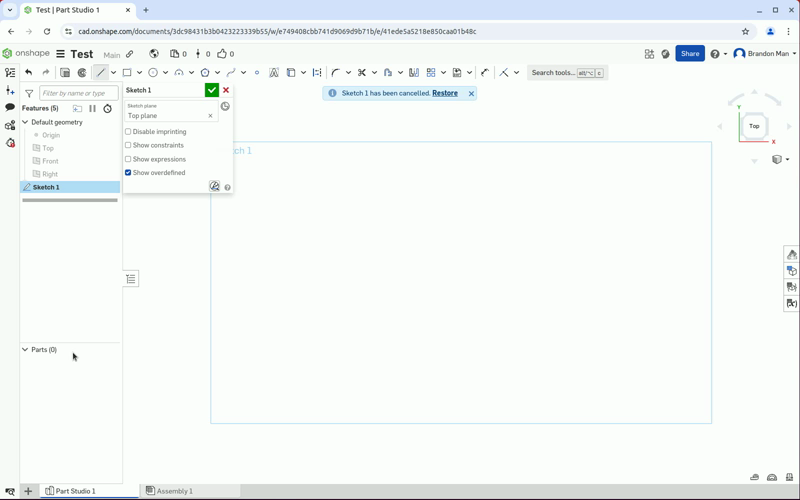
key_down(shift)
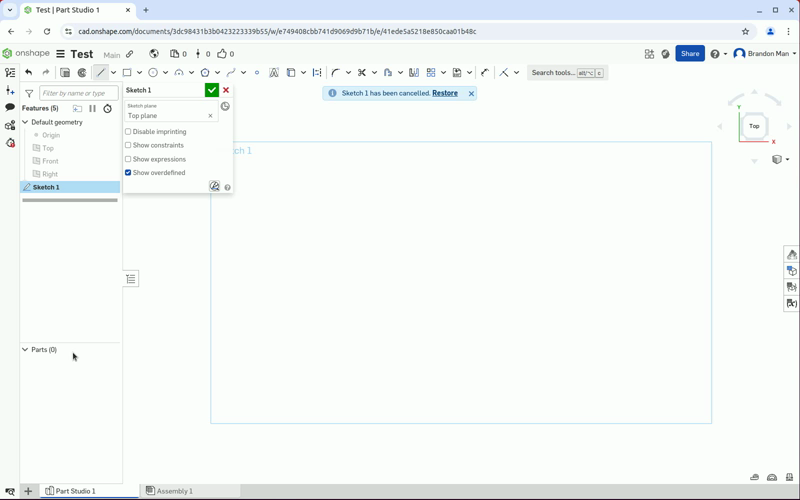
mouse_move(375, 395)
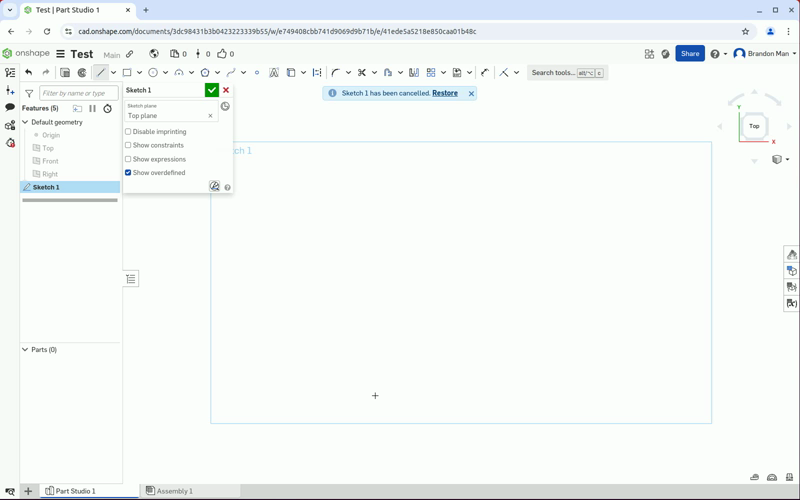
click(375, 395)
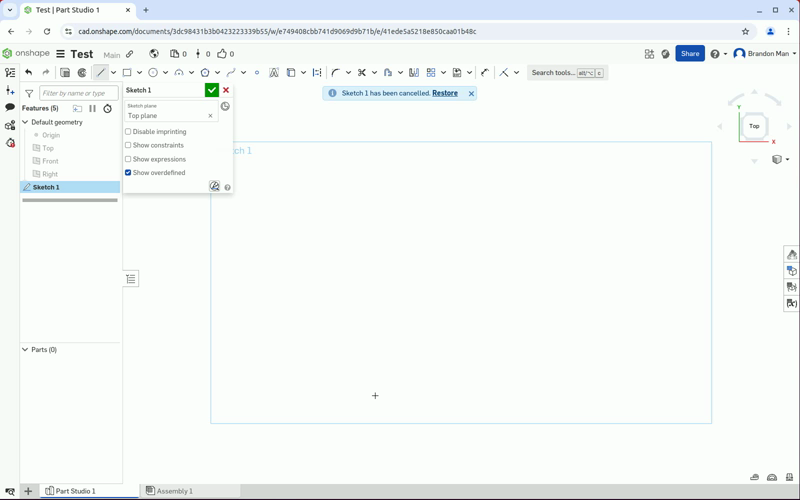
key_up(shift)
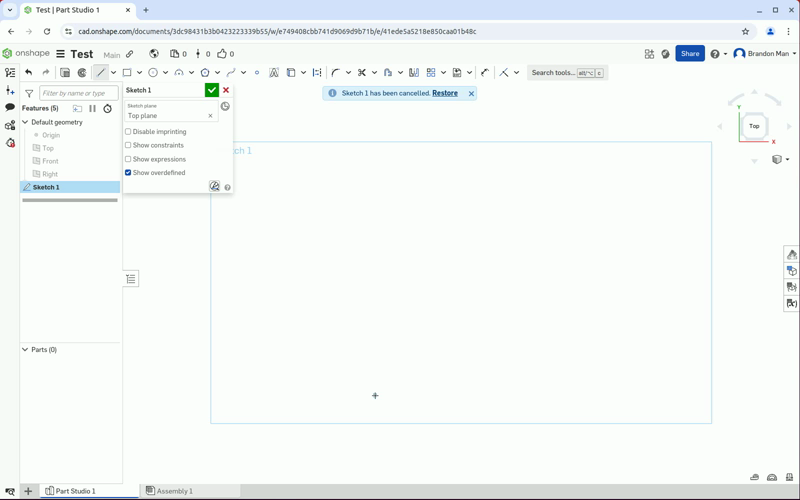
key_down(shift)
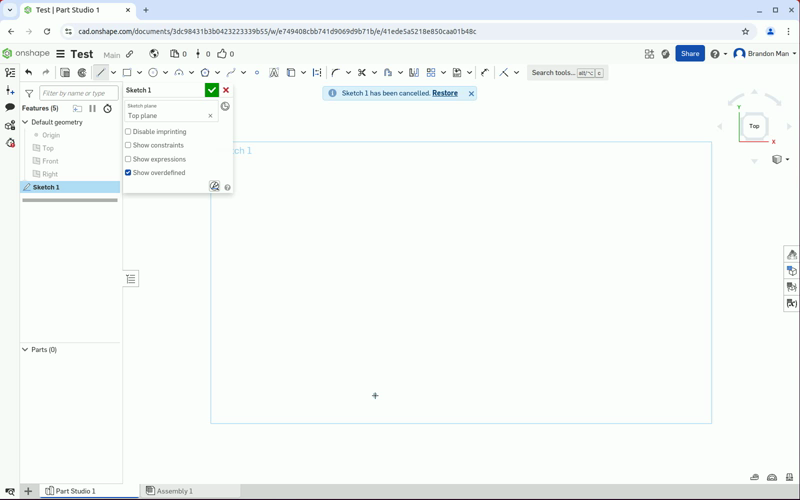
mouse_move(459, 395)
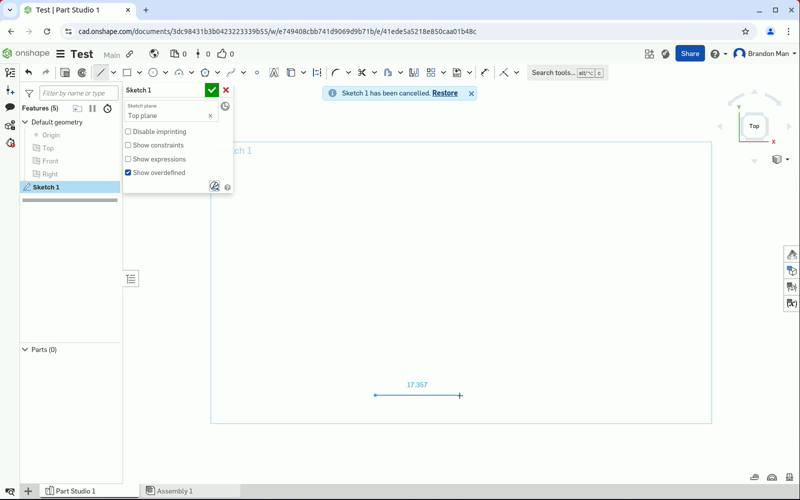
click(459, 395)
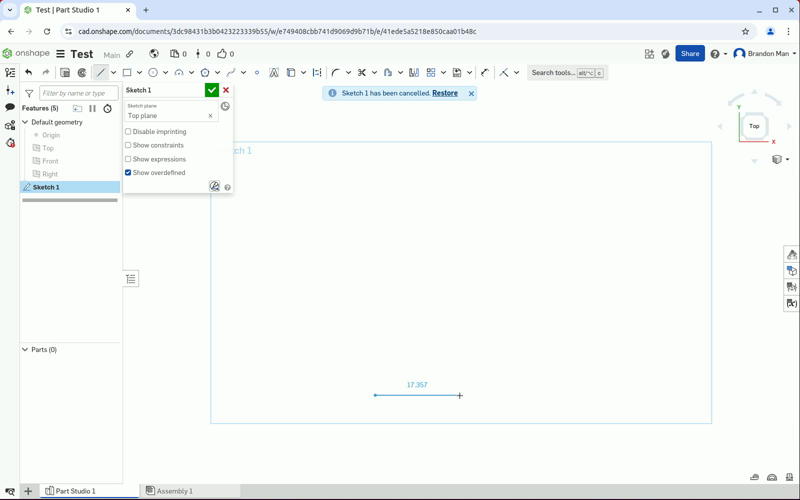
key_up(shift)
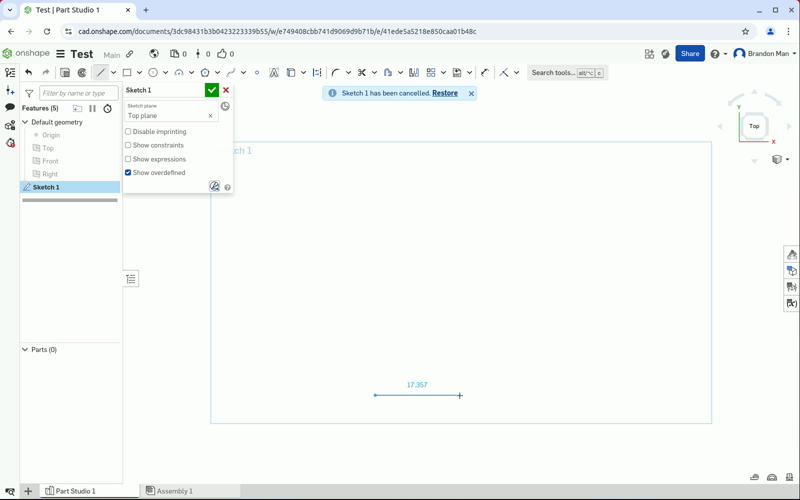
key_down(shift)
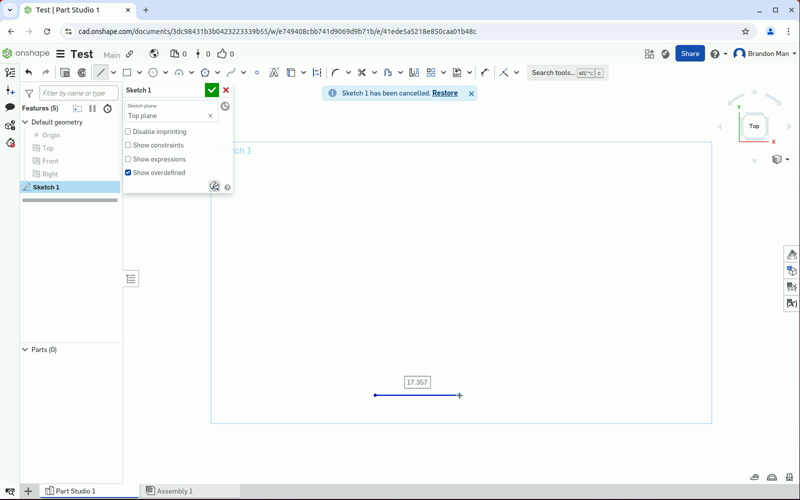
mouse_move(459, 189)
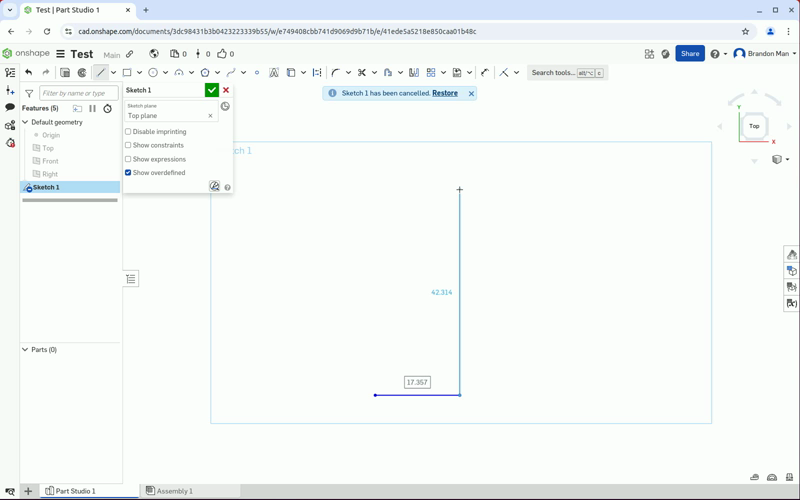
click(459, 189)
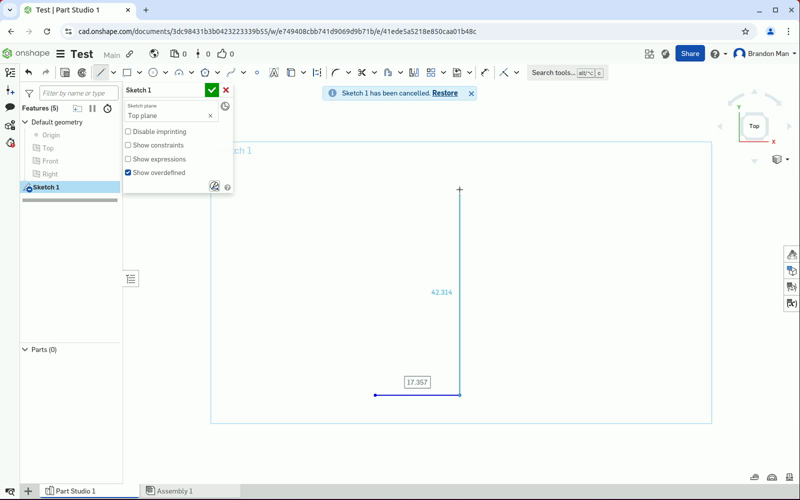
key_up(shift)
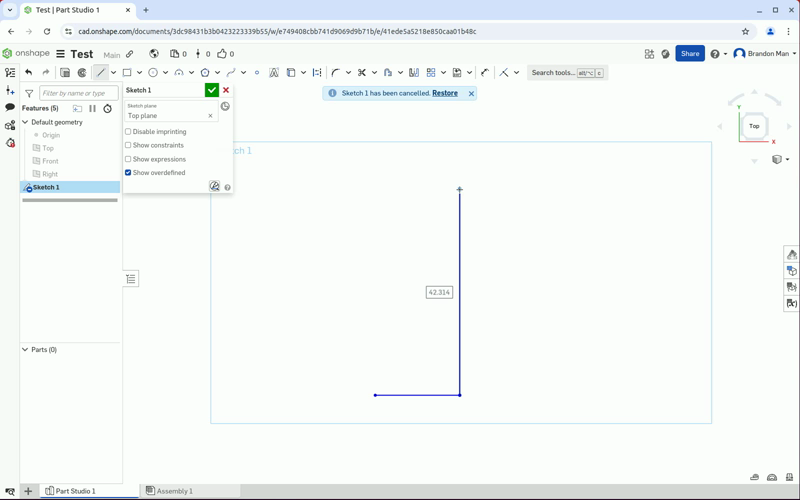
key_down(shift)
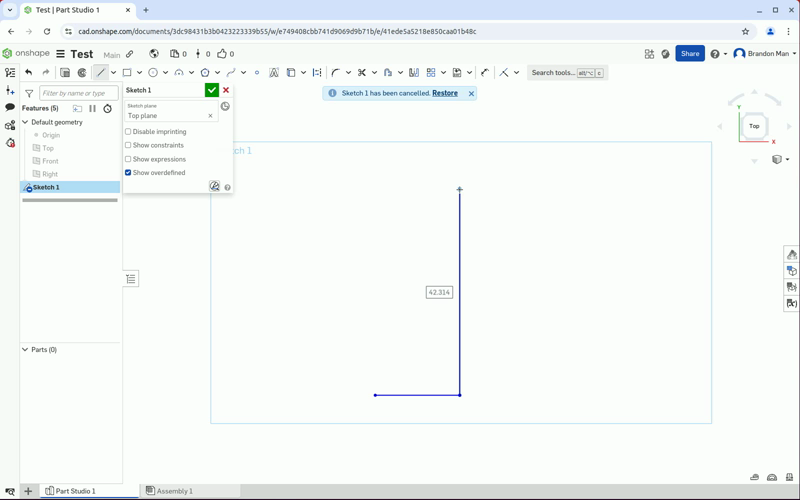
mouse_move(375, 189)
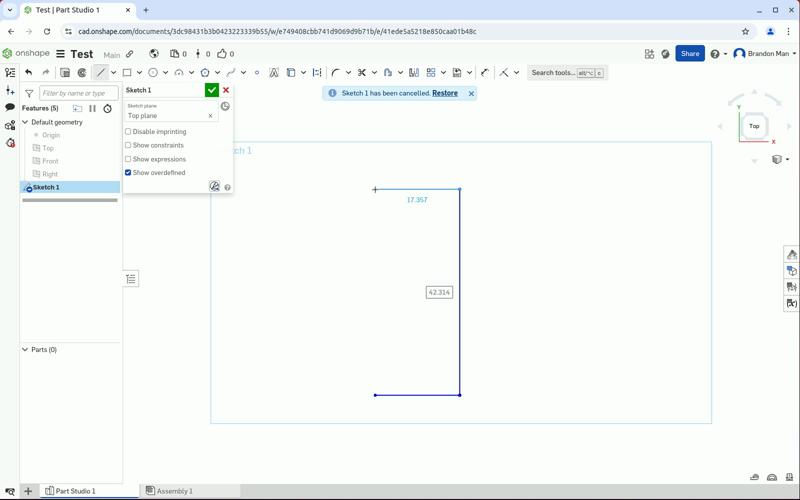
click(375, 189)
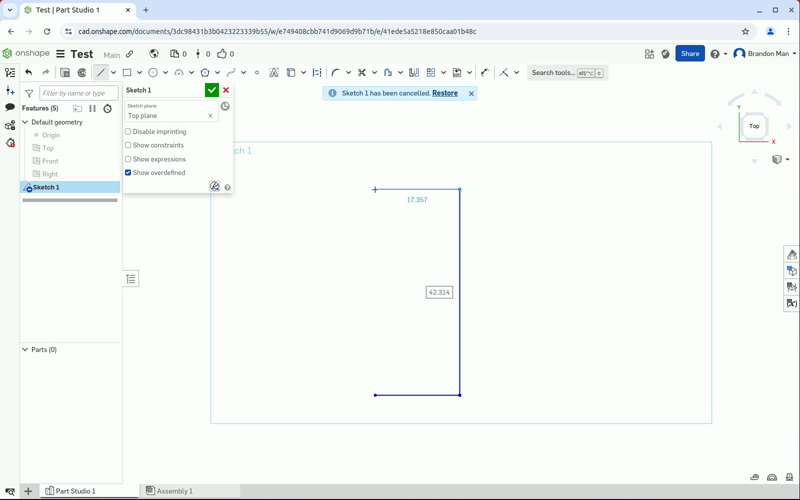
key_up(shift)
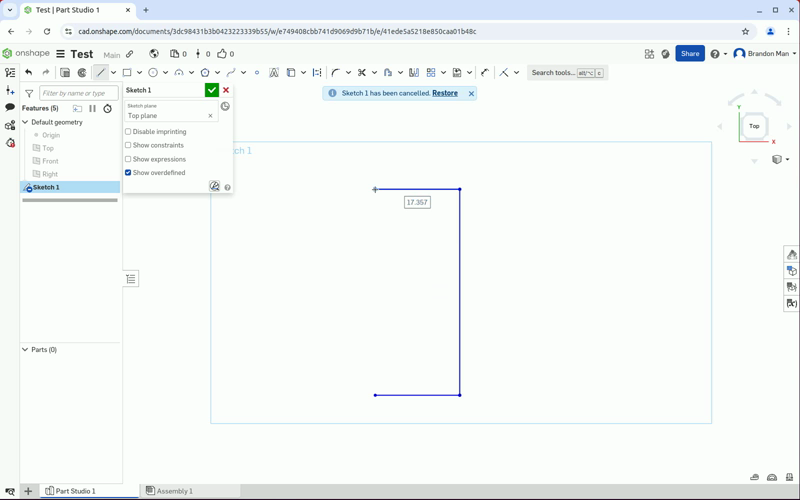
key_down(shift)
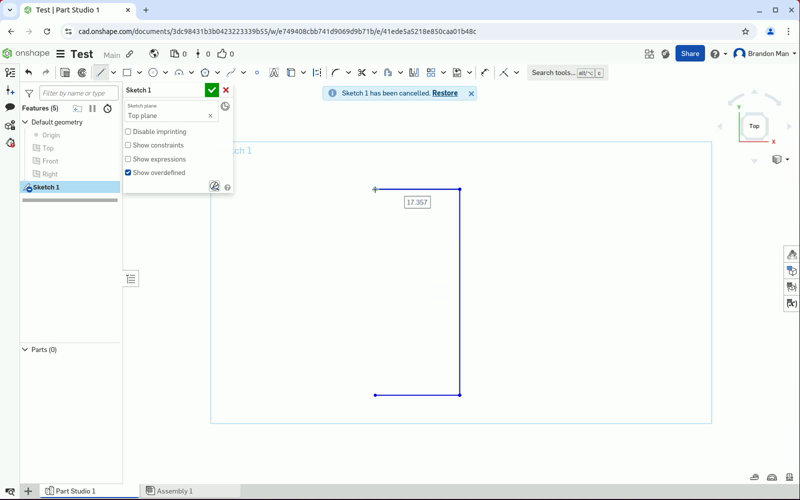
mouse_move(375, 395)
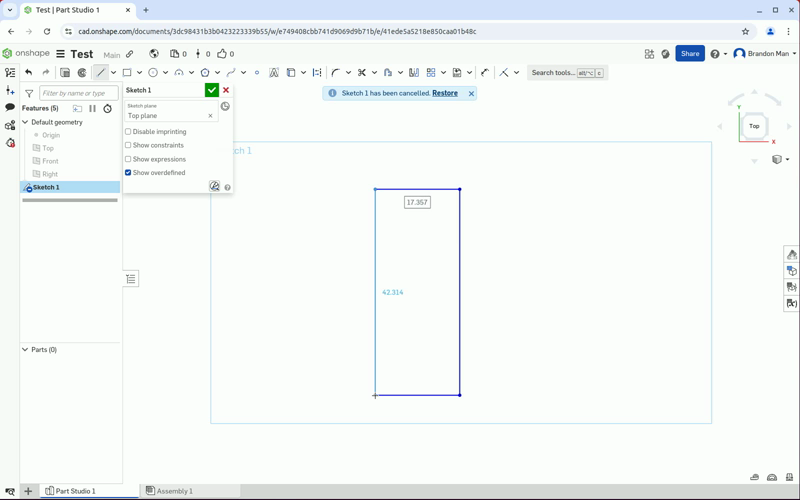
key_up(shift)
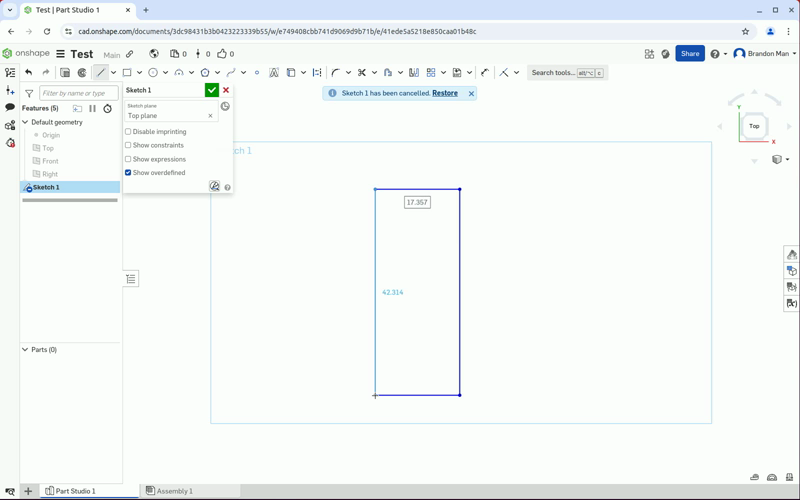
click(375, 395)
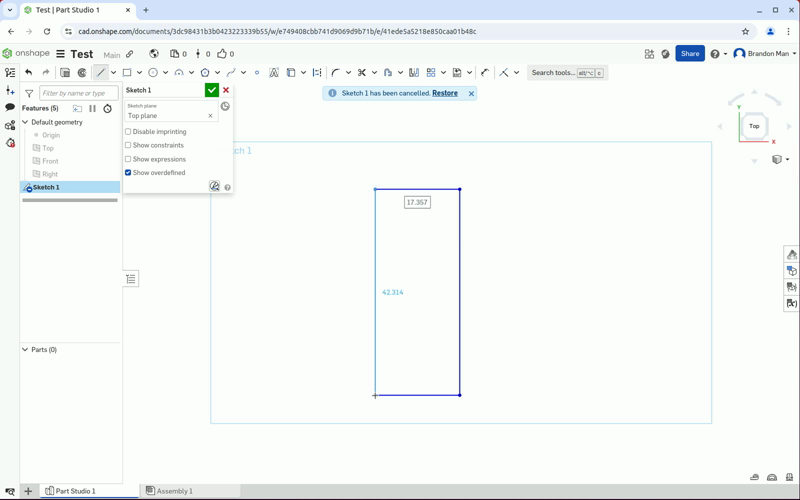
key(esc)
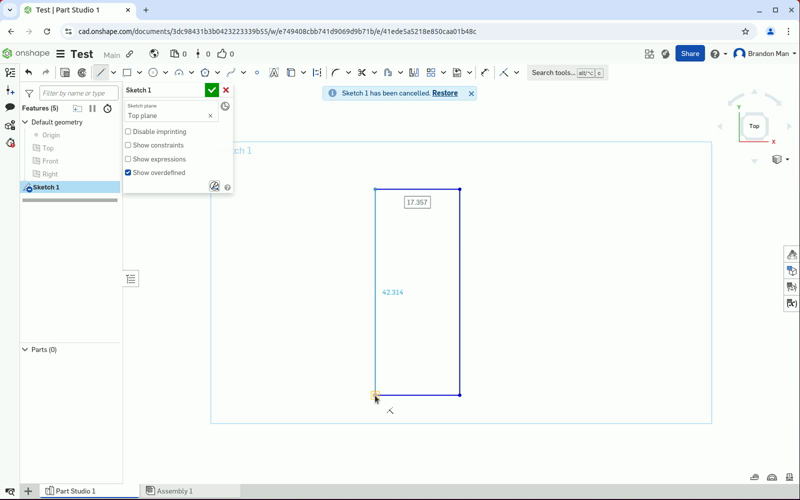
mouse_move(398, 324)
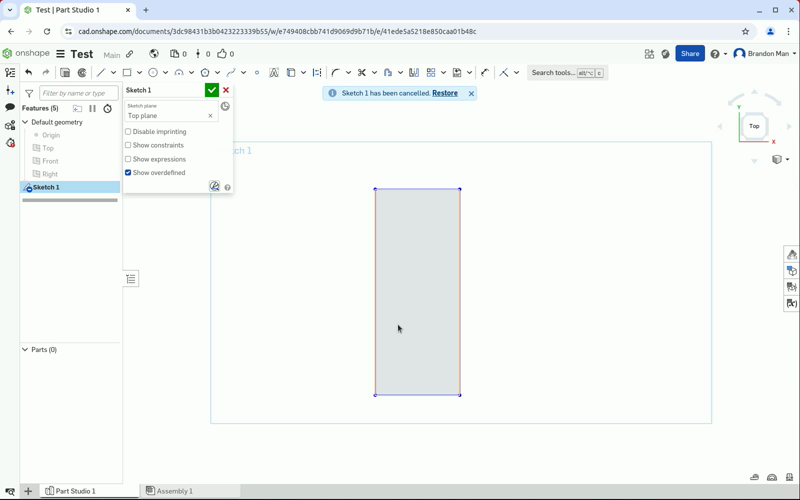
click(398, 324)
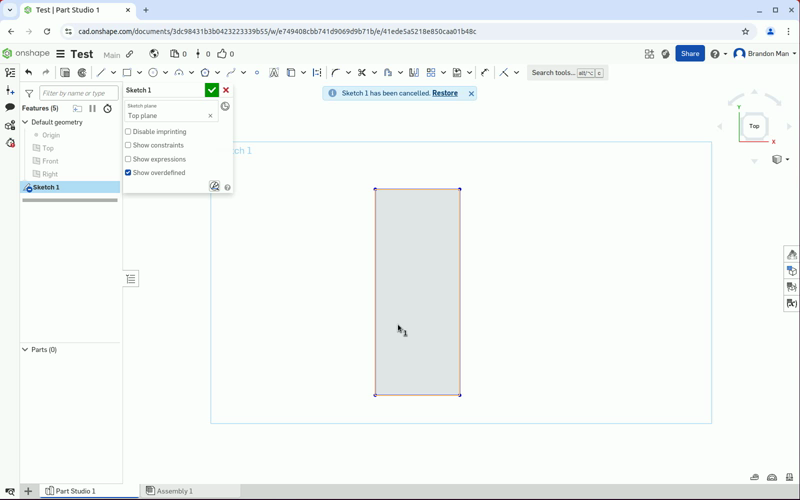
mouse_move(73, 352)
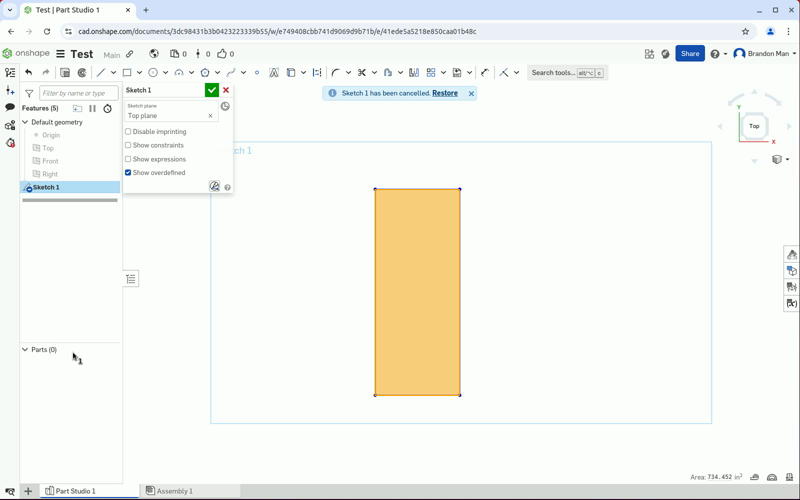
key(shift+y)
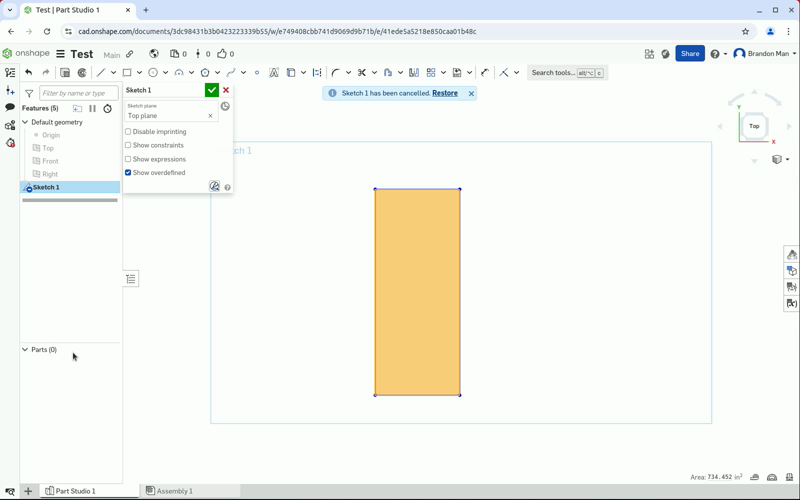
key(shift+e)
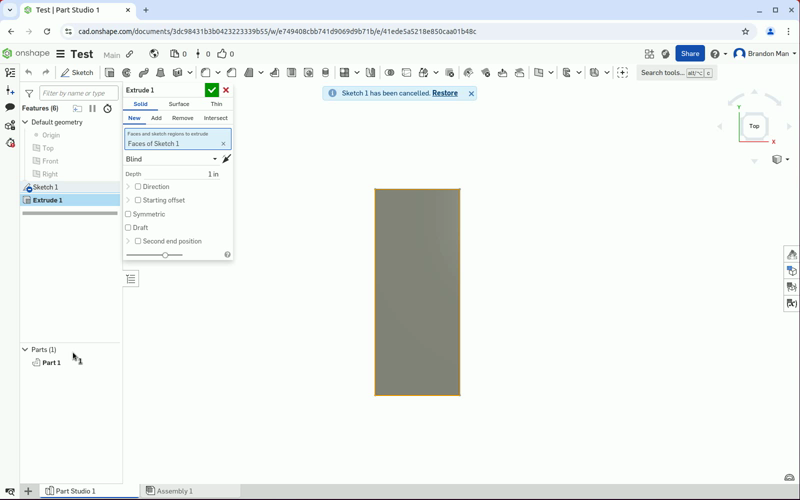
mouse_move(143, 106)
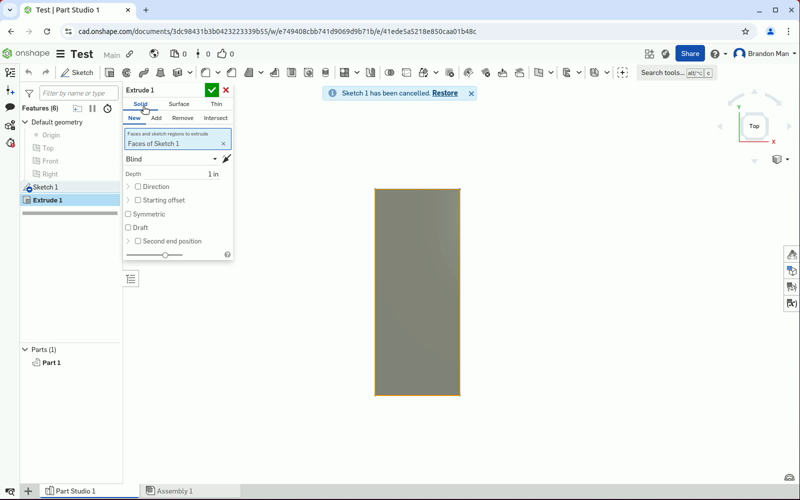
click(143, 106)
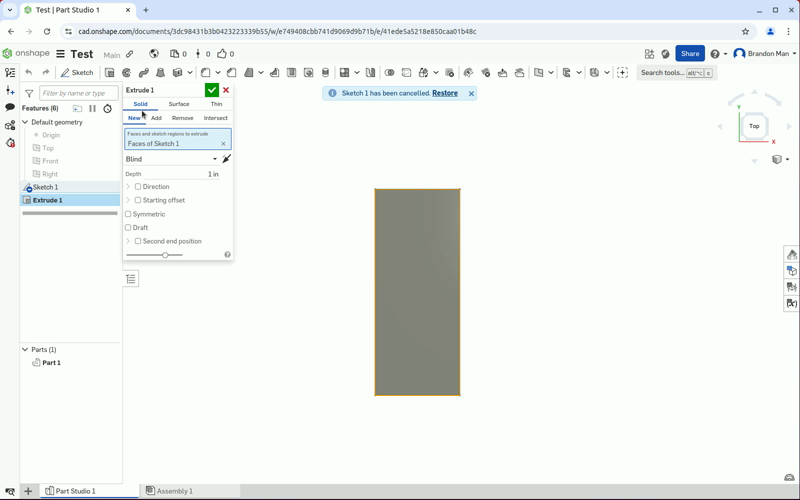
mouse_move(137, 120)
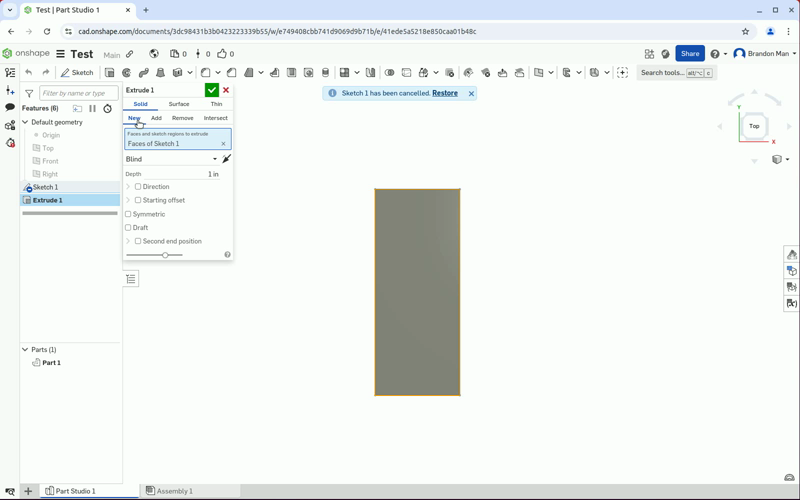
click(137, 120)
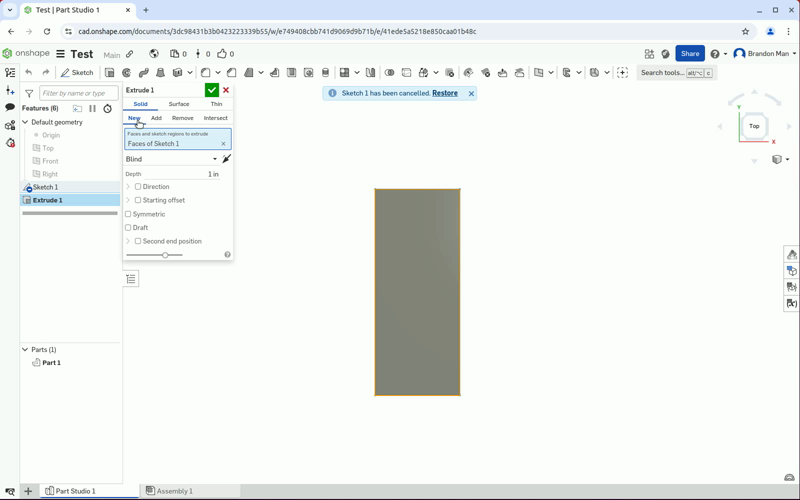
key(tab, 4)
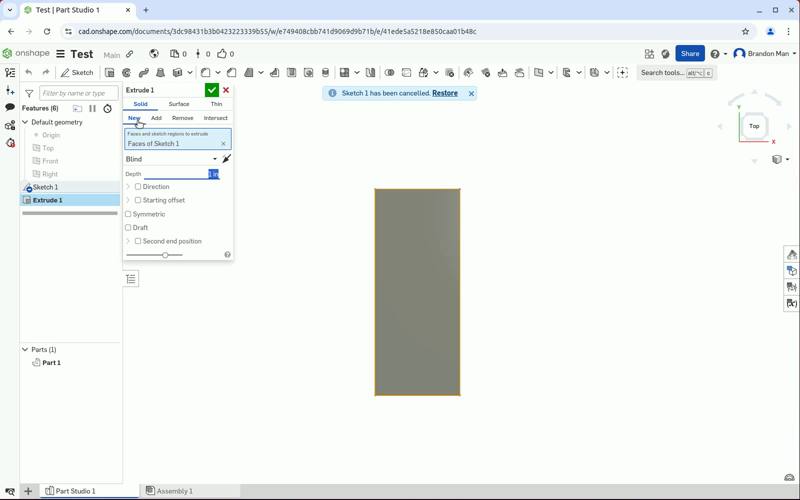
text(9.628)
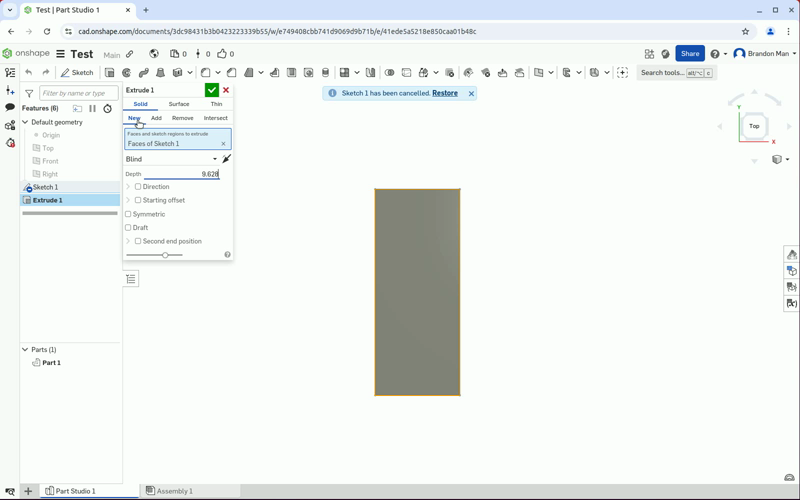
key(enter)
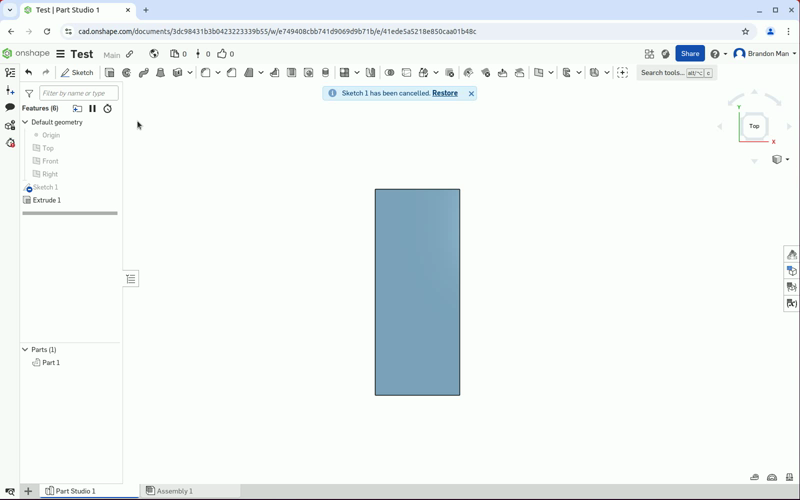
key(shift+h)
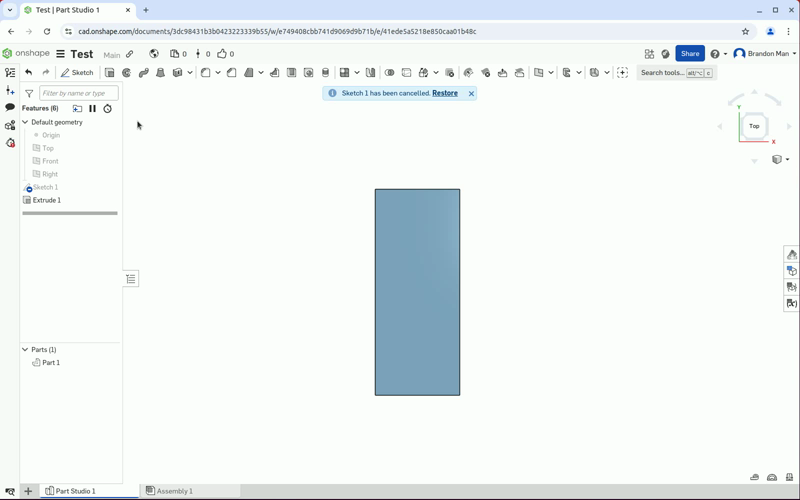
key(shift+h)
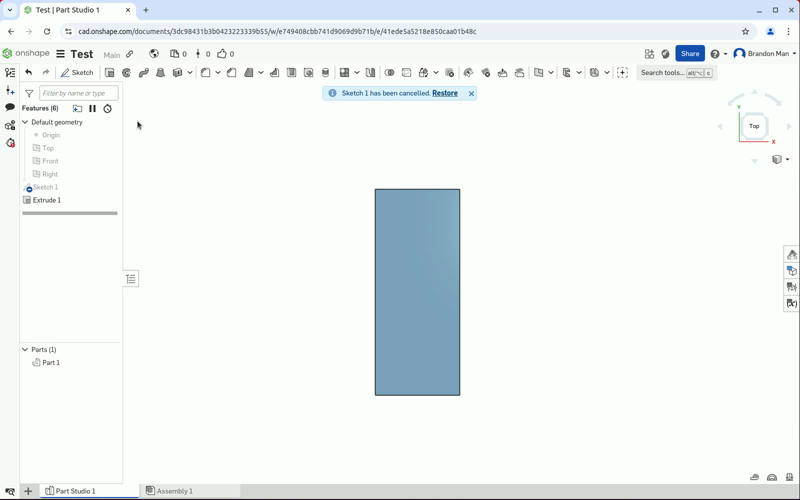
mouse_move(73, 189)
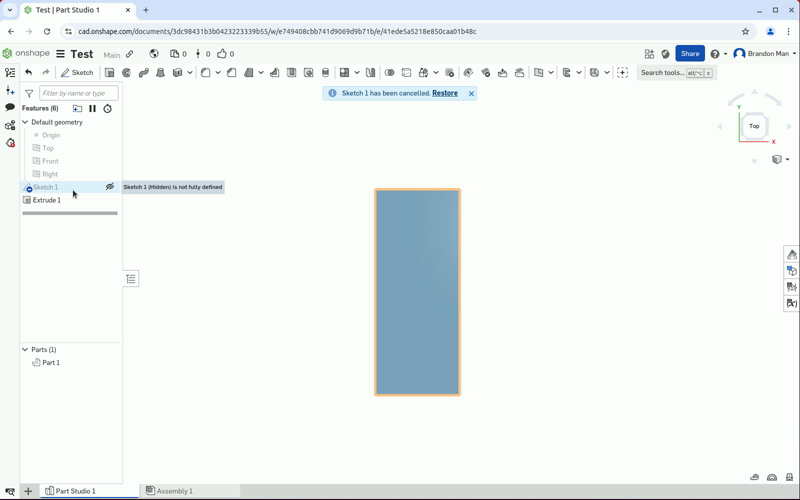
click(73, 189)
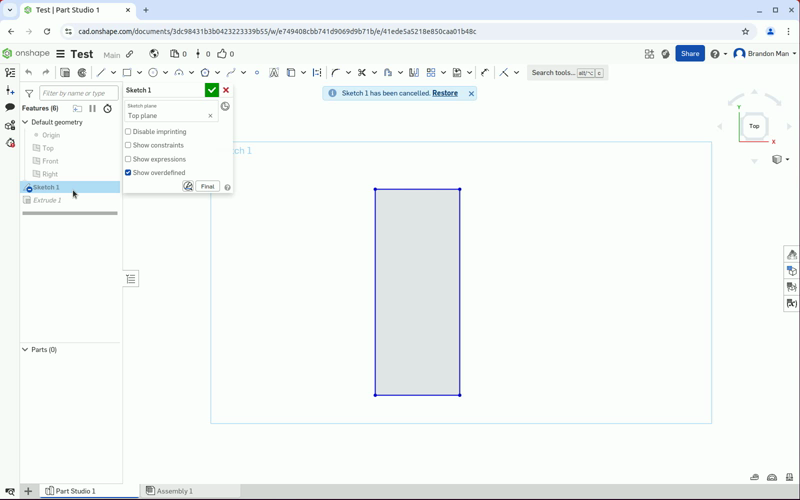
mouse_move(229, 92)
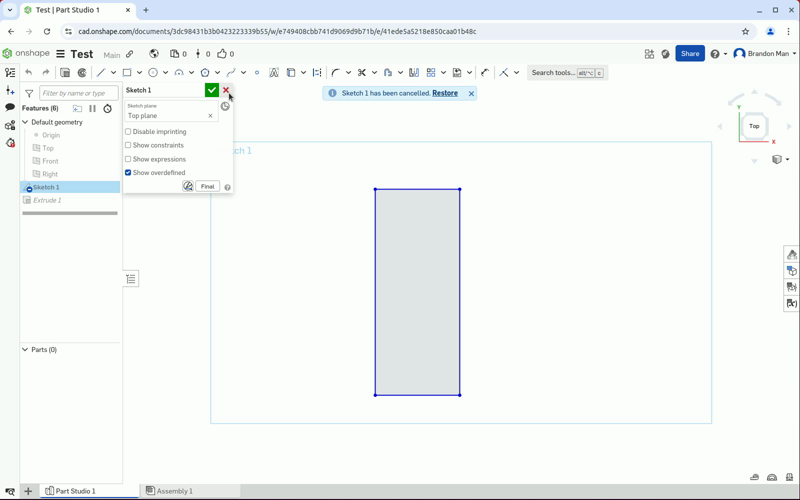
click(229, 92)
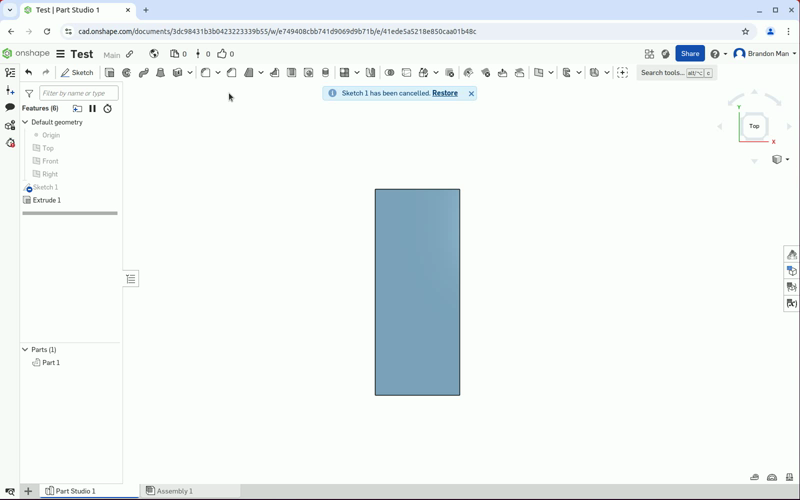
mouse_move(541, 75)
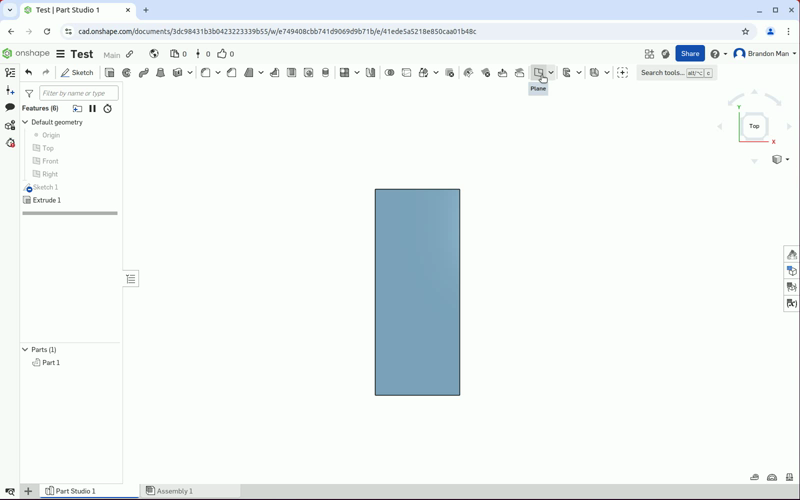
click(541, 75)
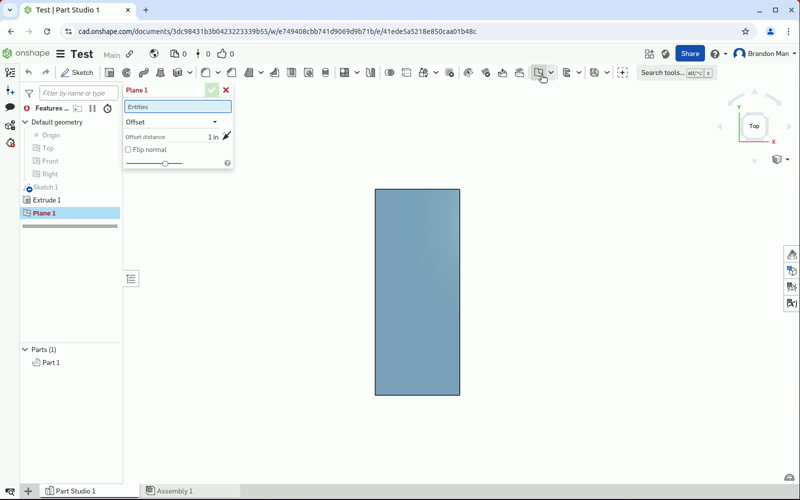
mouse_move(73, 150)
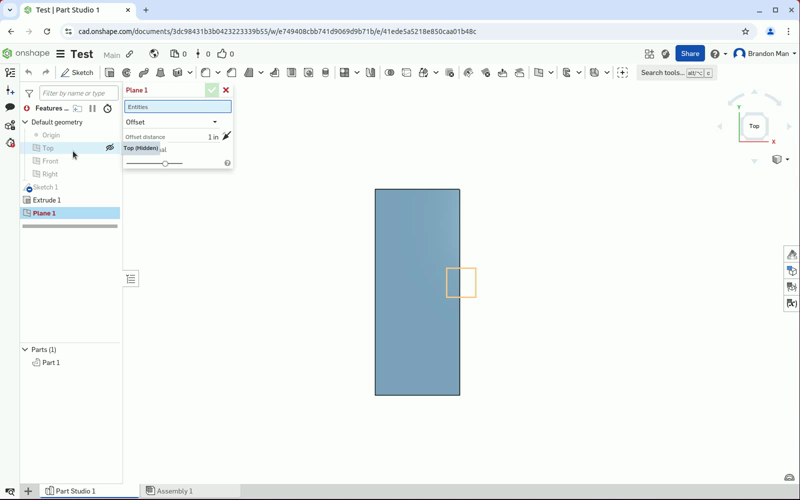
click(73, 150)
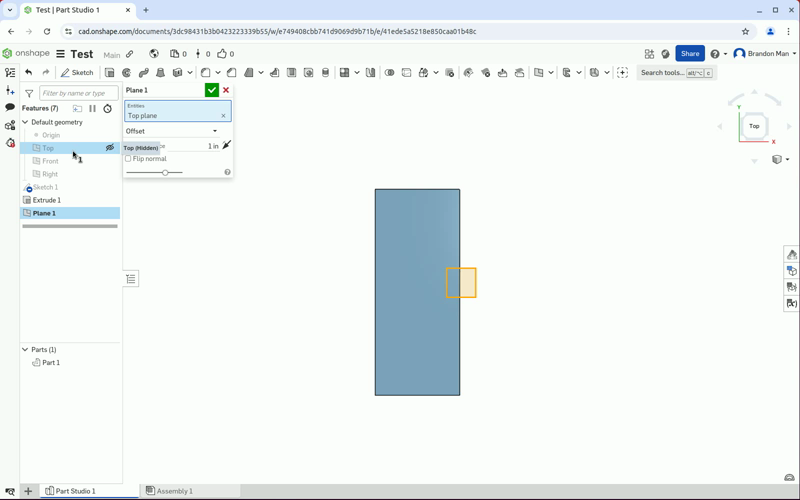
key(tab, 2)
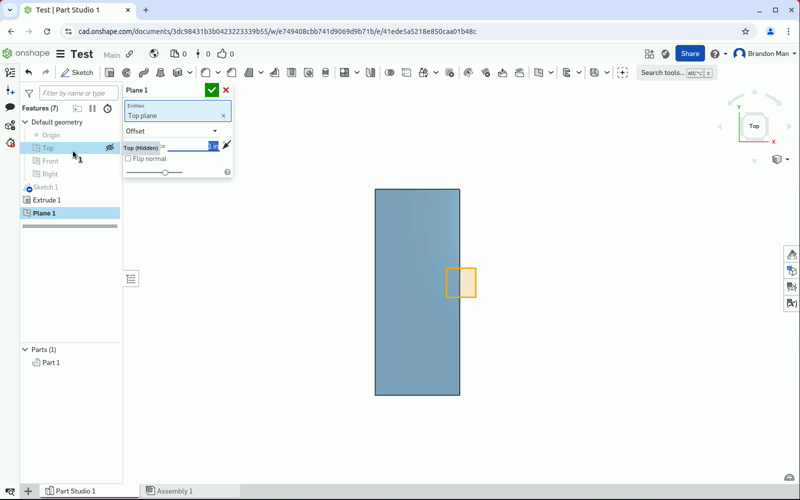
text(9.613)
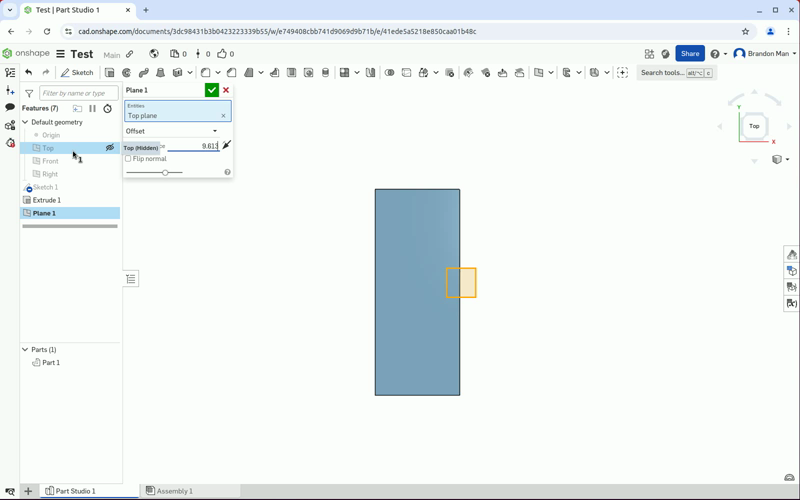
key(enter, 2)
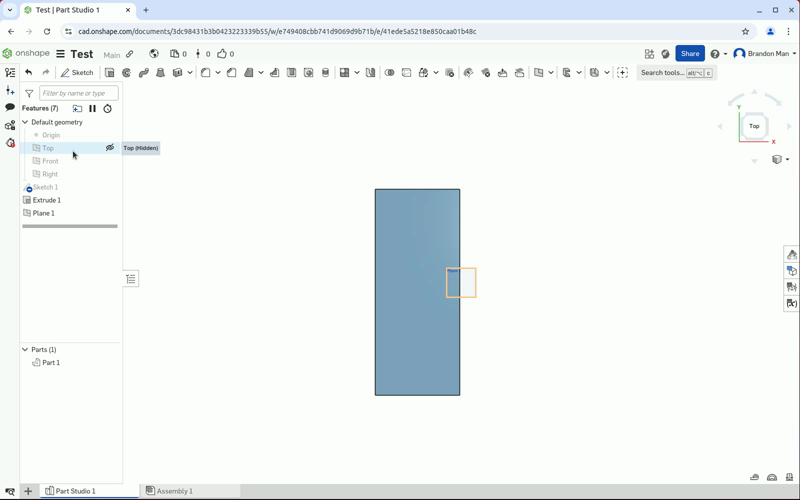
key(shift+s)
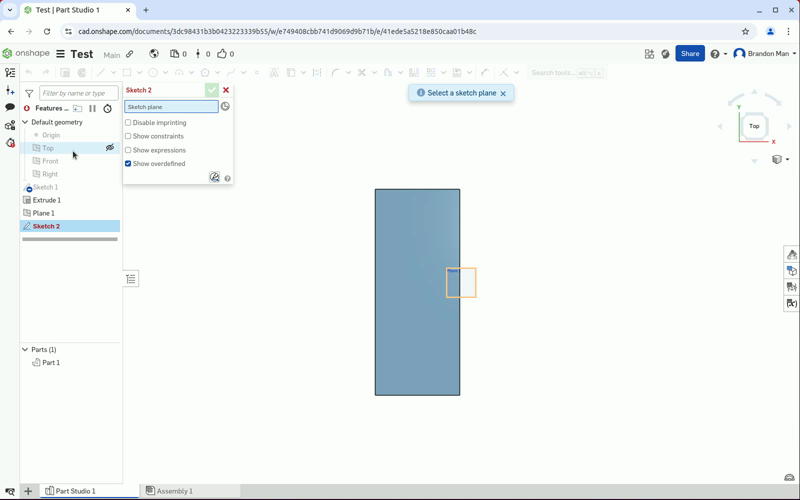
mouse_move(73, 215)
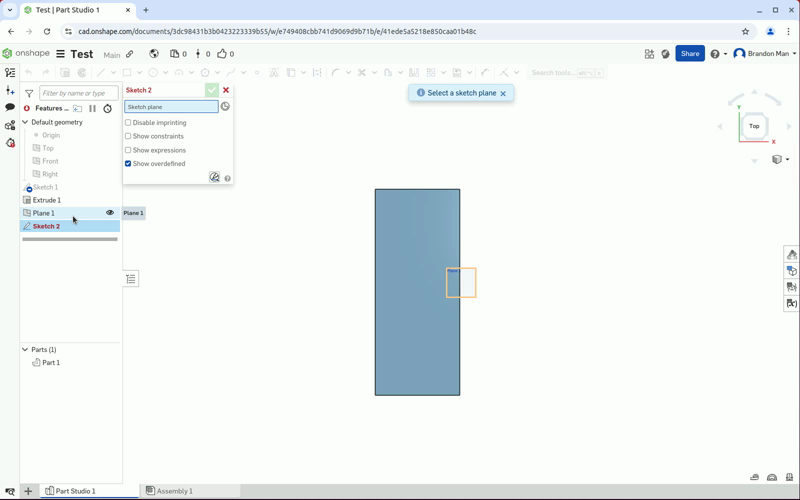
click(73, 215)
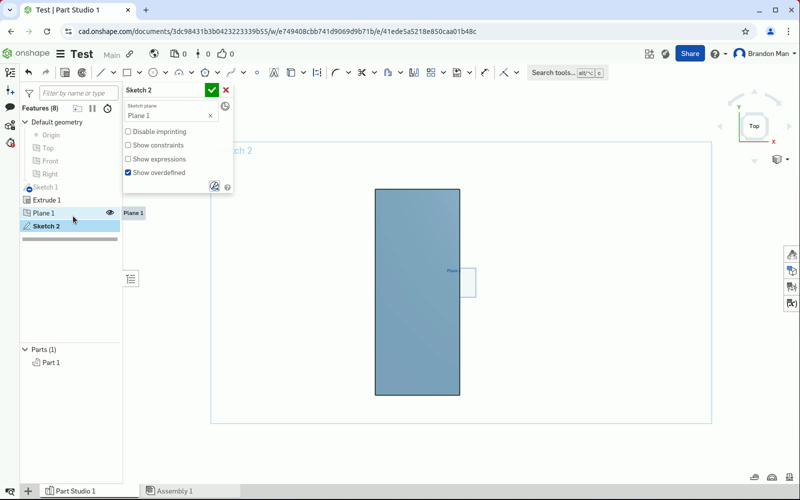
mouse_move(73, 352)
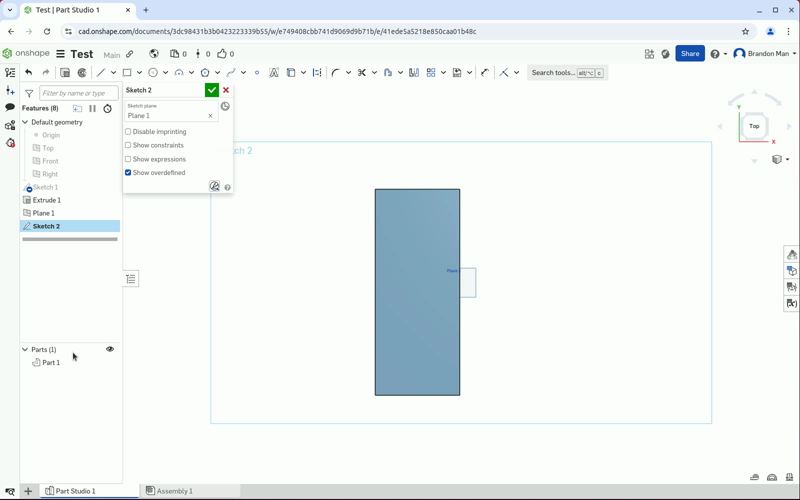
key(y)
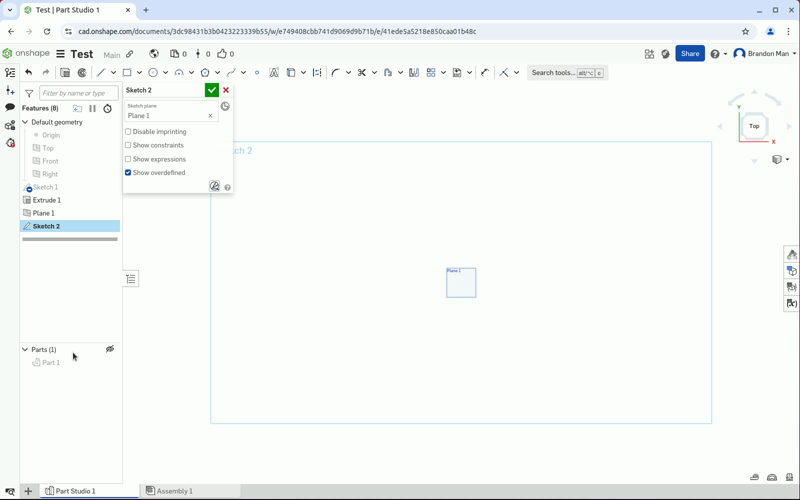
key(c)
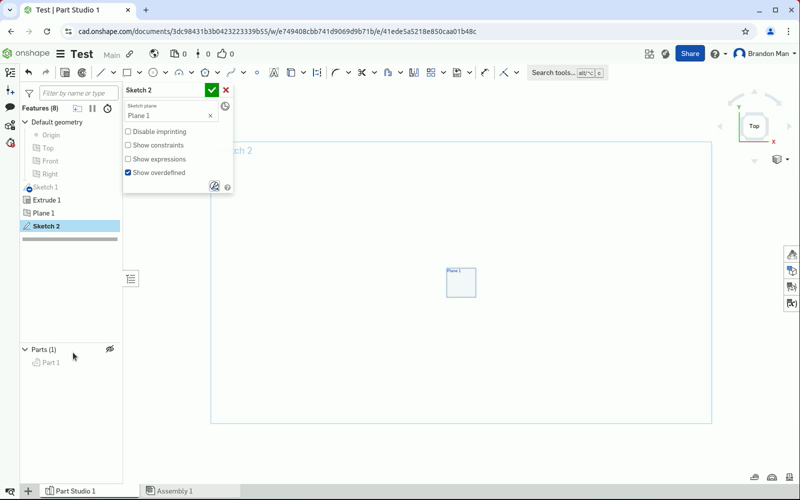
key_down(shift)
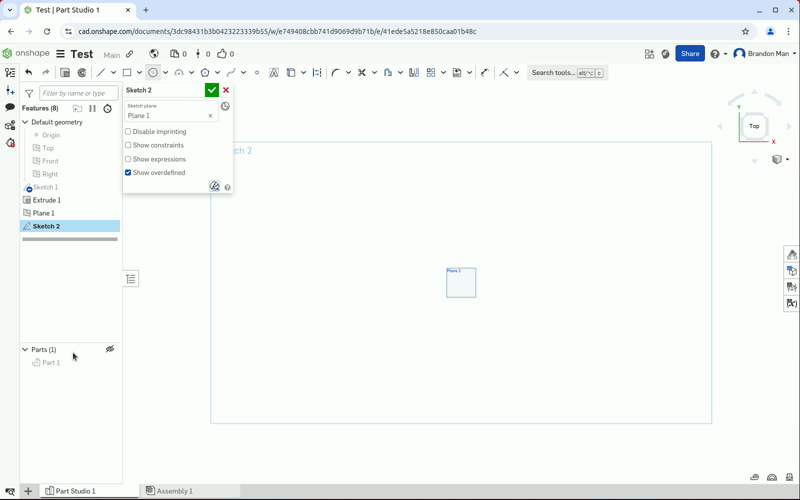
mouse_move(416, 297)
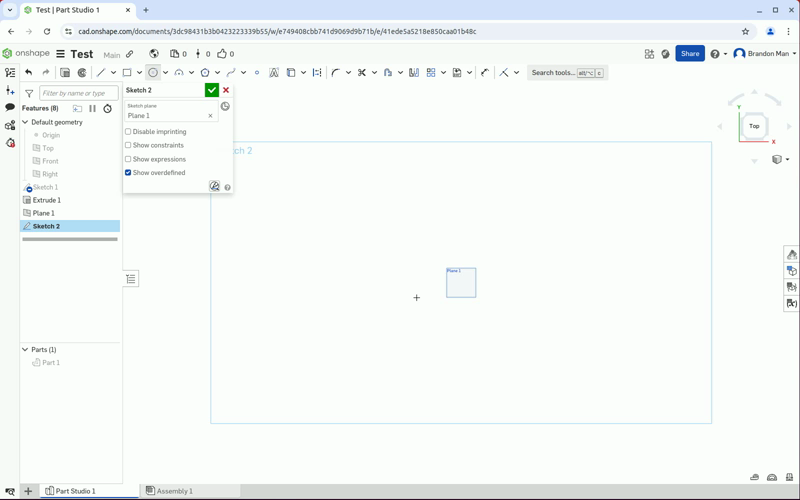
click(416, 297)
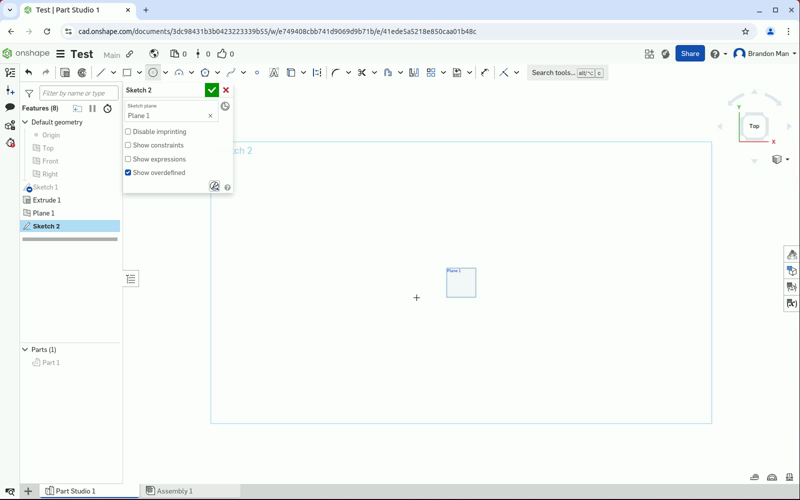
key_up(shift)
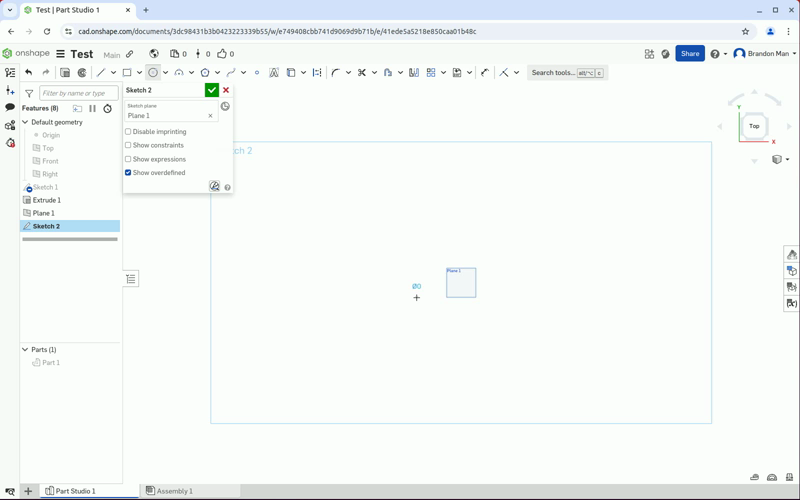
mouse_move(447, 297)
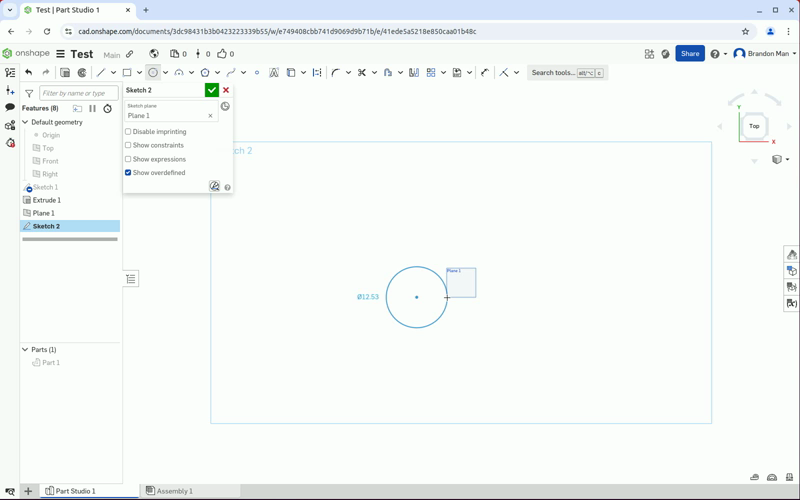
click(447, 297)
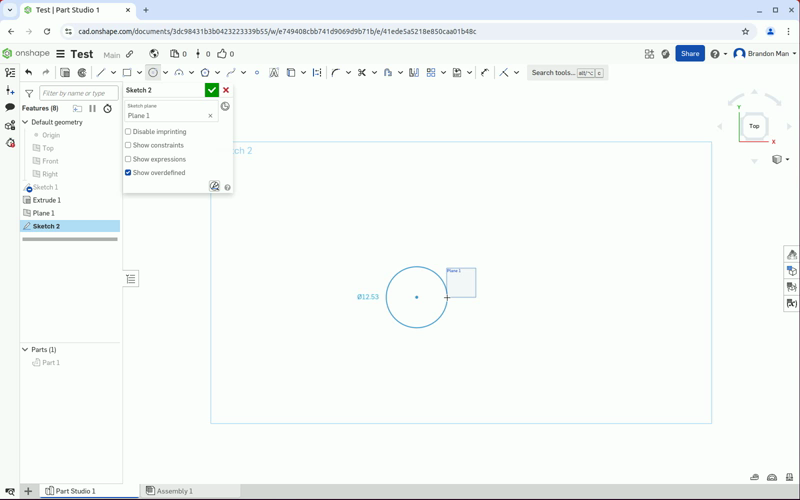
key(esc)
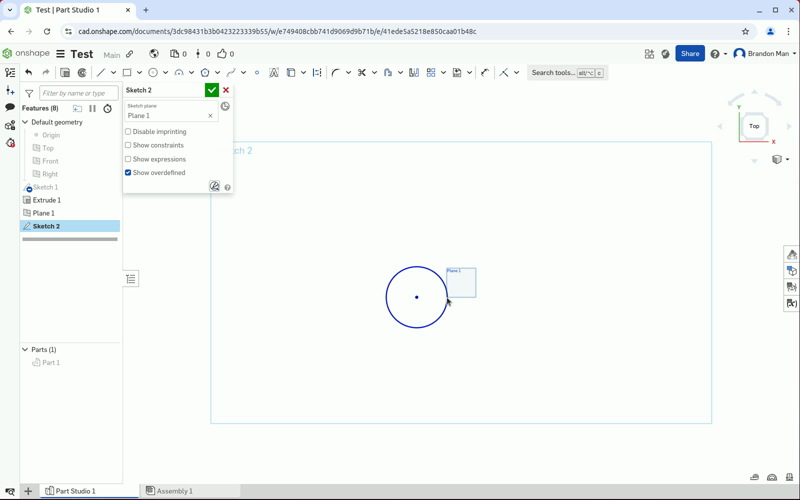
mouse_move(431, 282)
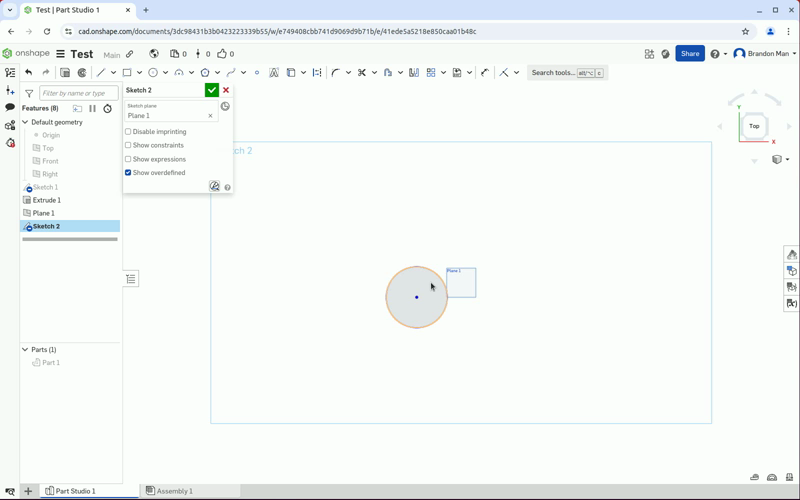
click(431, 282)
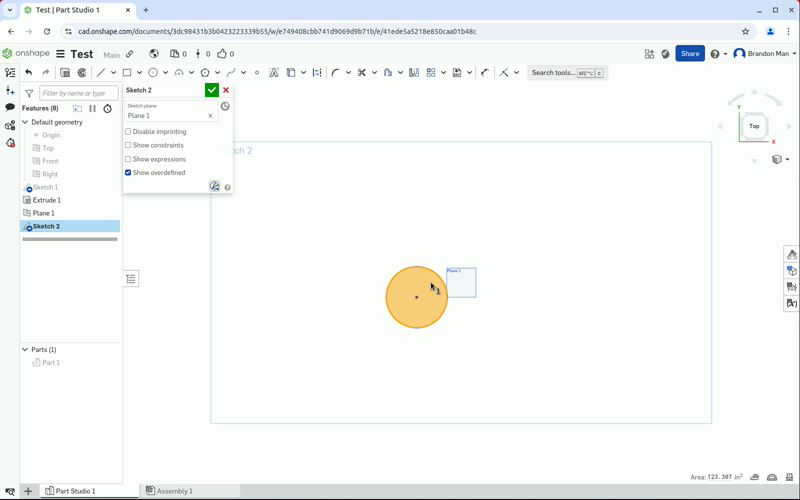
mouse_move(73, 352)
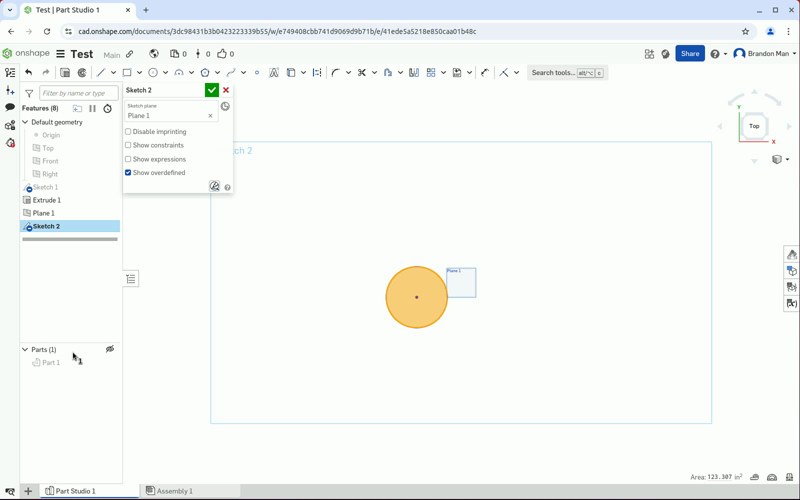
key(shift+y)
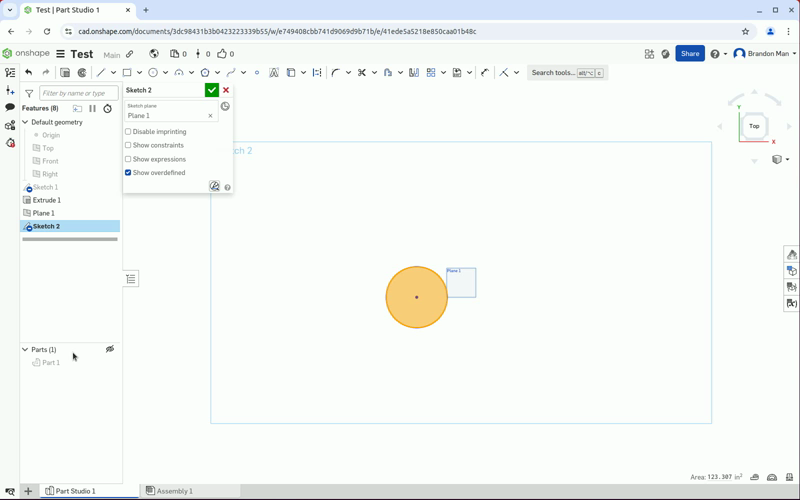
key(shift+e)
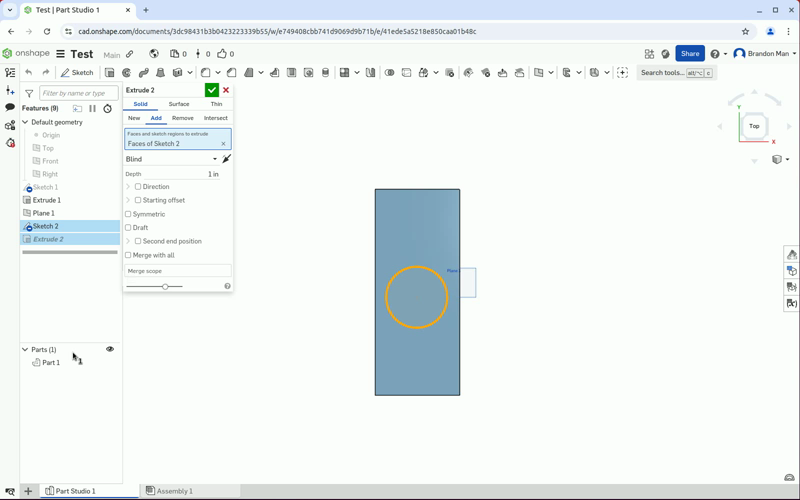
mouse_move(143, 106)
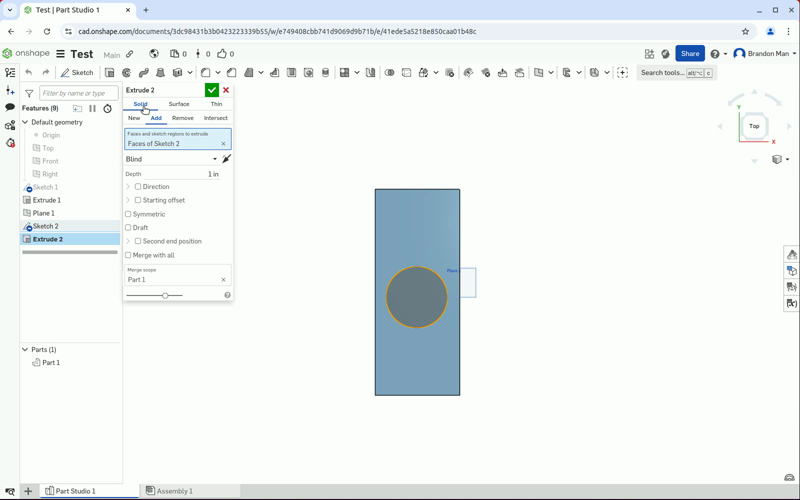
click(143, 106)
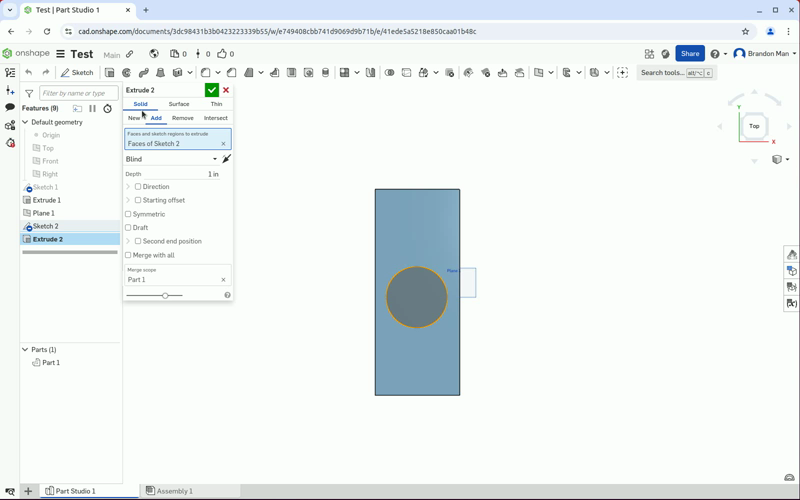
mouse_move(137, 120)
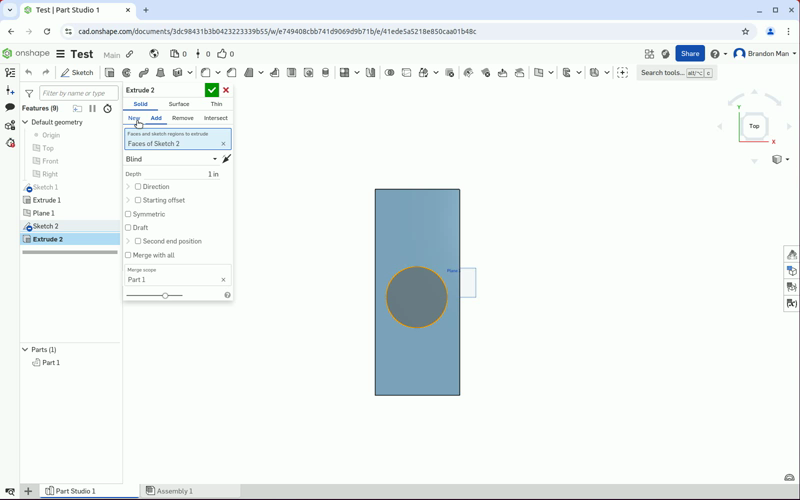
click(137, 120)
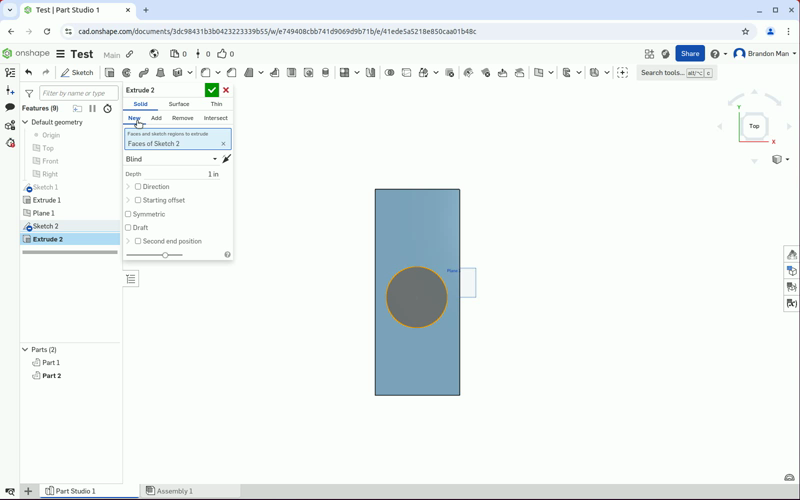
key(tab, 4)
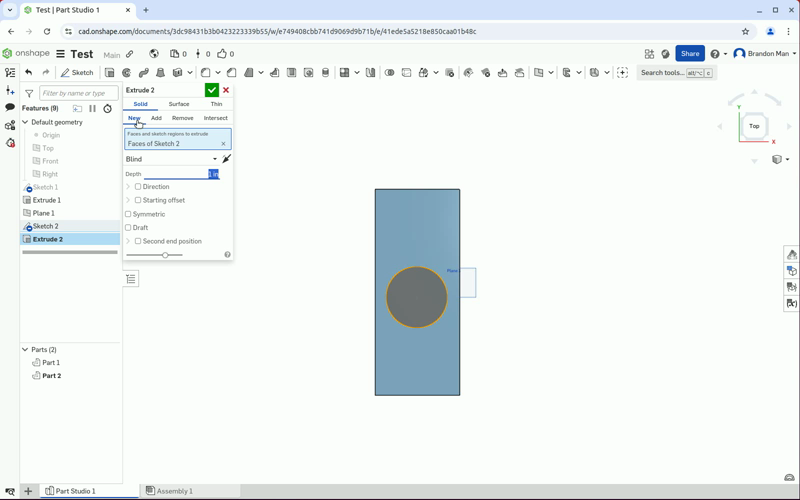
text(9.628)
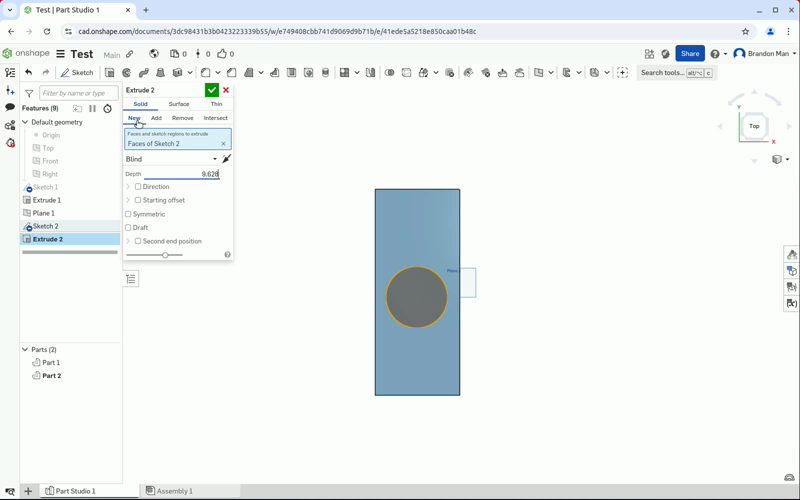
key(enter)
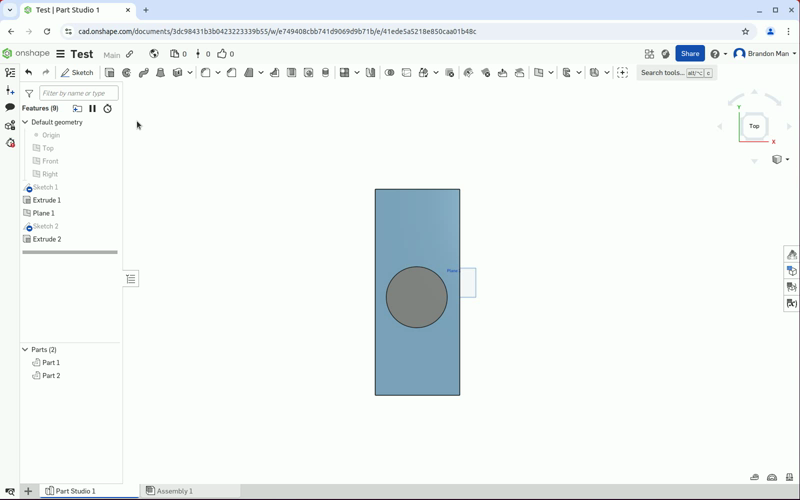
key(shift+h)
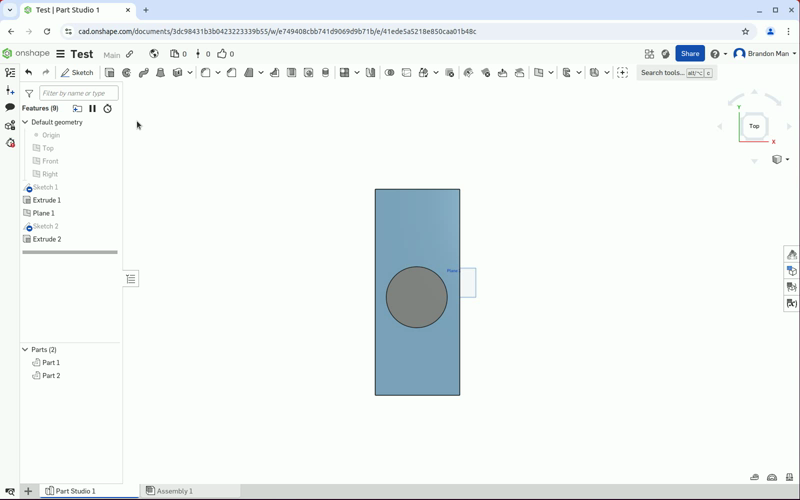
key(shift+h)
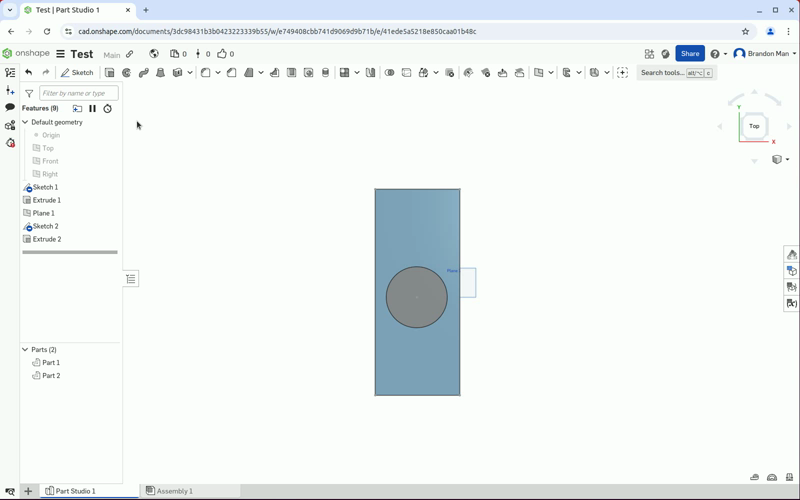
key(shift+7)
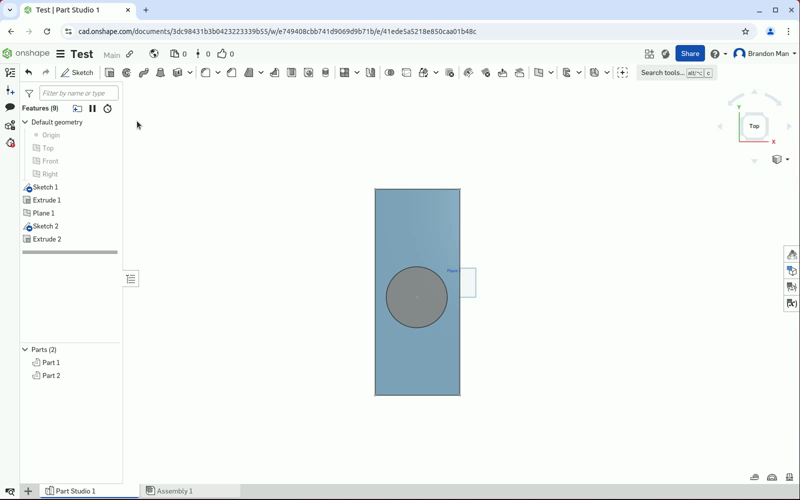
key(up, 3)
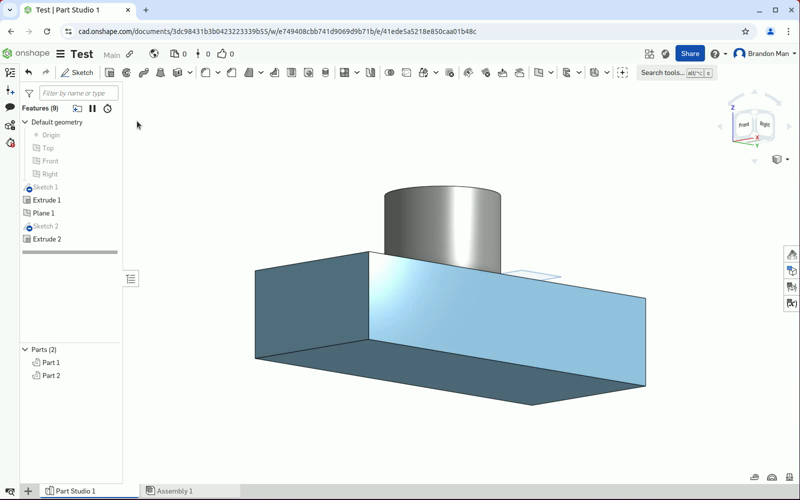
key(left, 3)
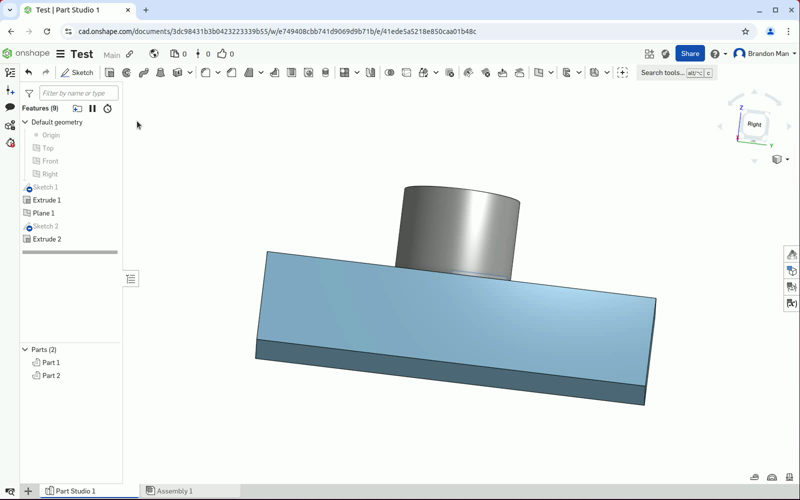
key(right, 3)
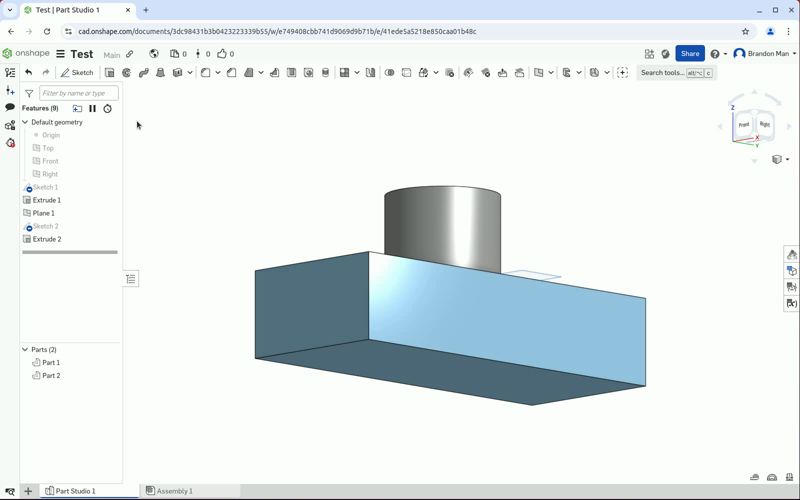
key(down, 3)
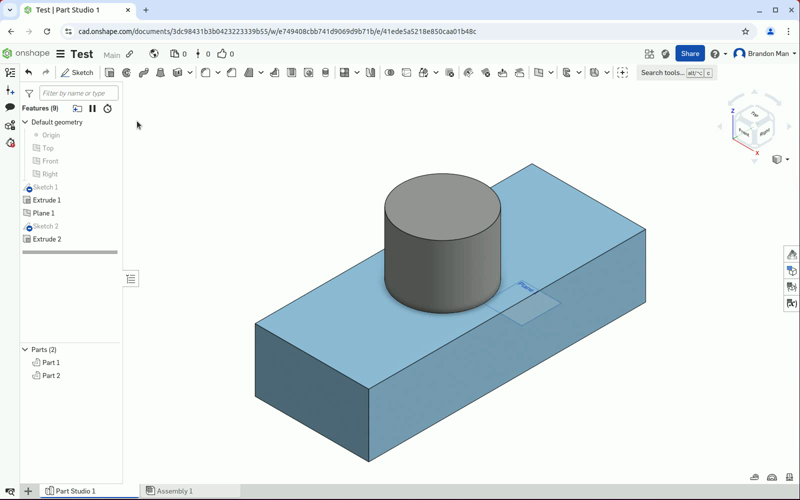
mouse_move(73, 189)
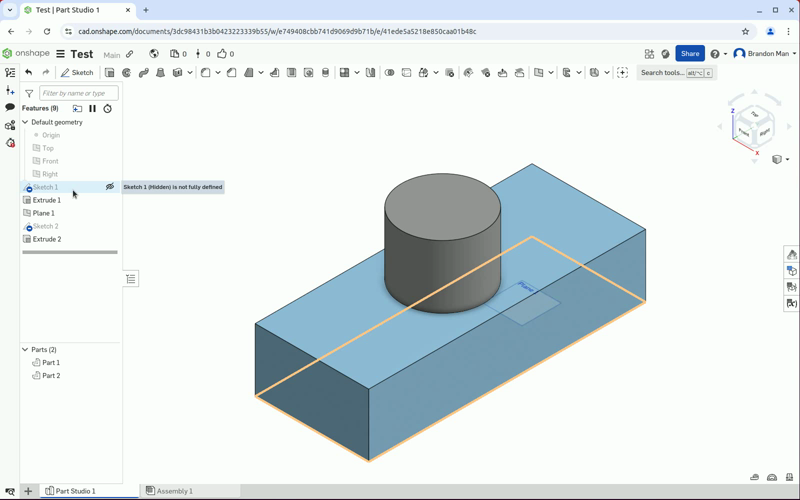
click(73, 189)